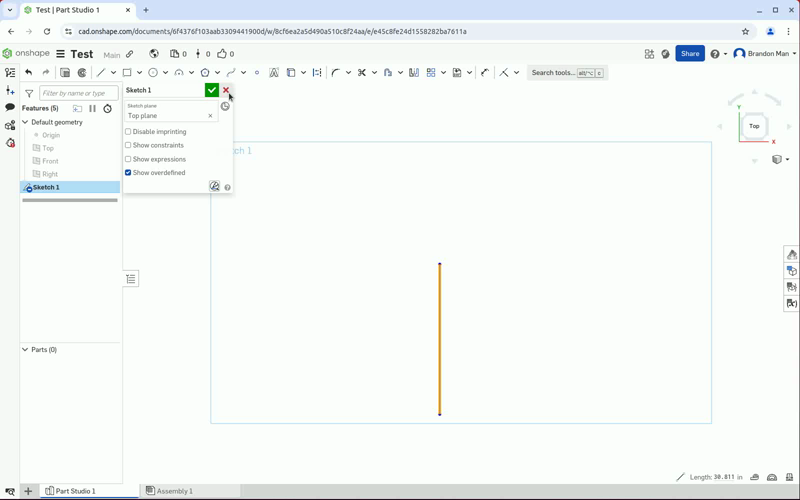
key(shift+h)
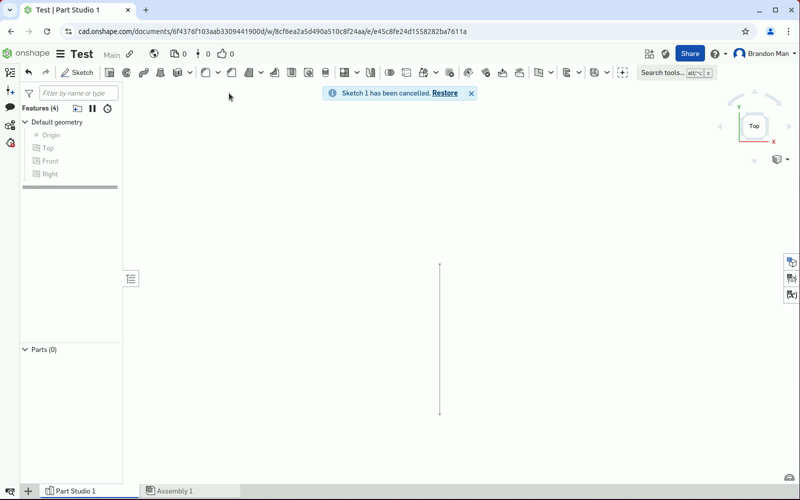
mouse_move(73, 352)
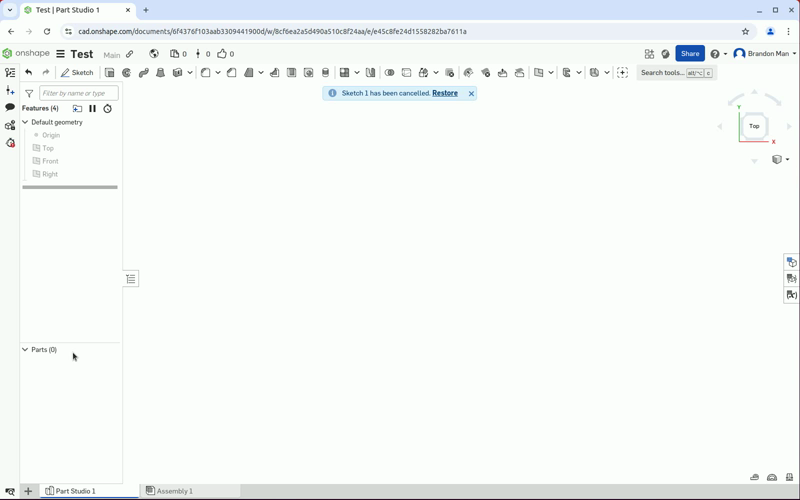
key(y)
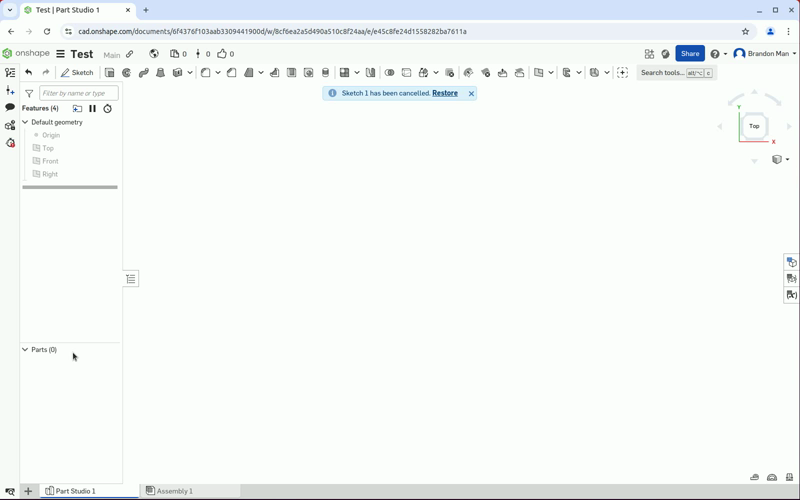
key(shift+p)
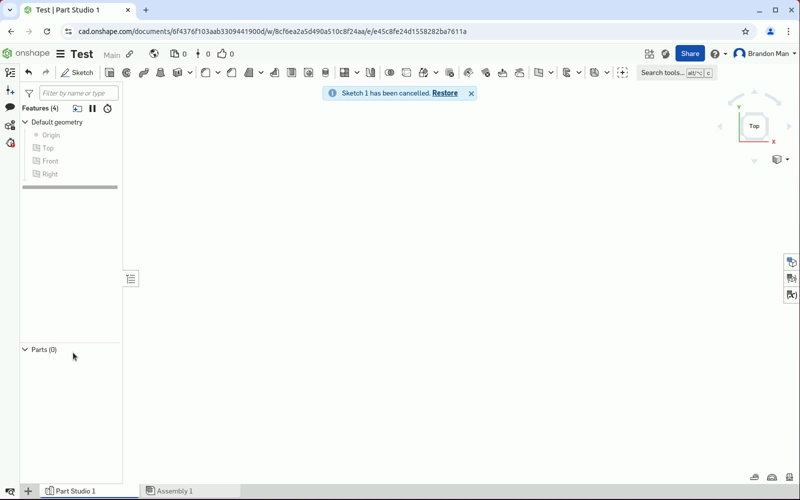
key(space)
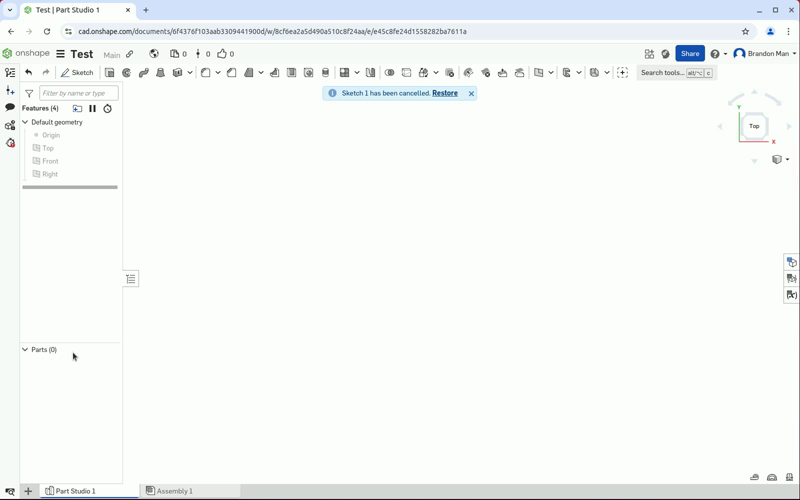
key_down(shift)
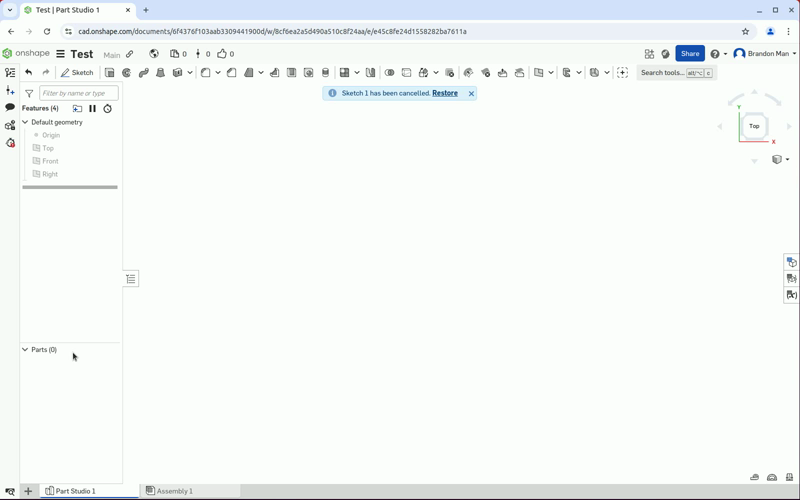
key(up)
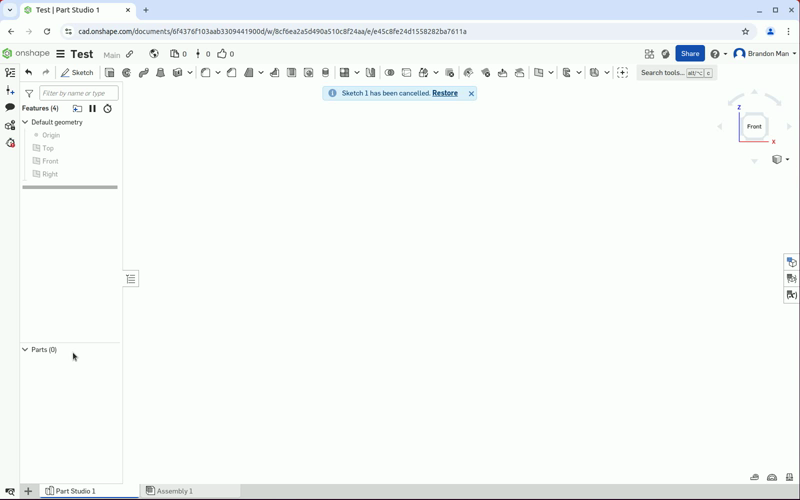
key_up(shift)
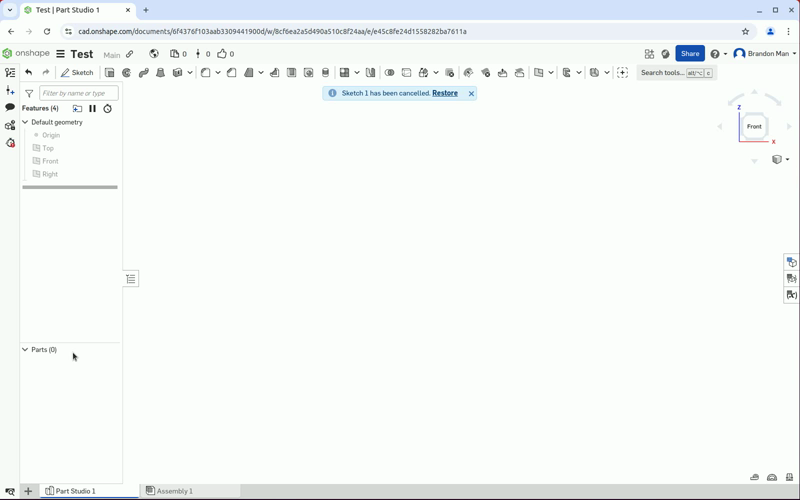
mouse_move(73, 352)
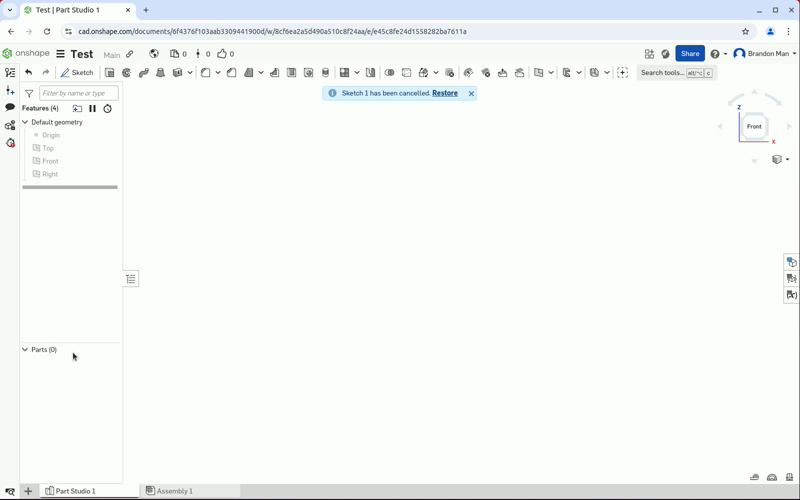
key(shift+y)
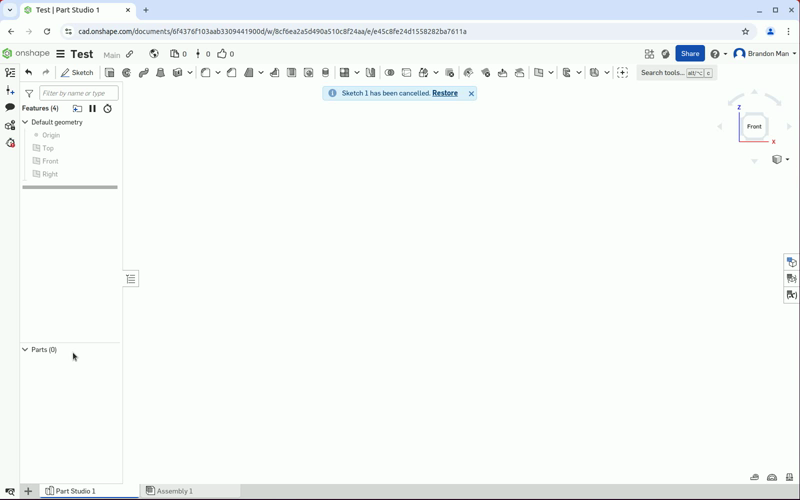
key(shift+s)
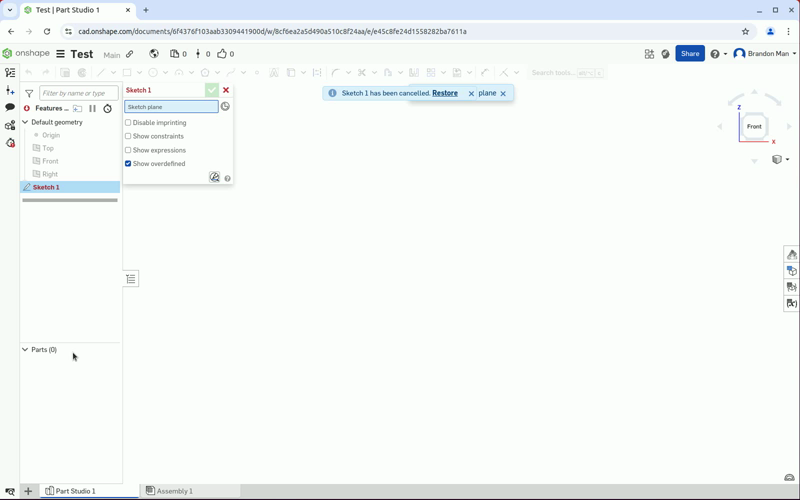
mouse_move(73, 163)
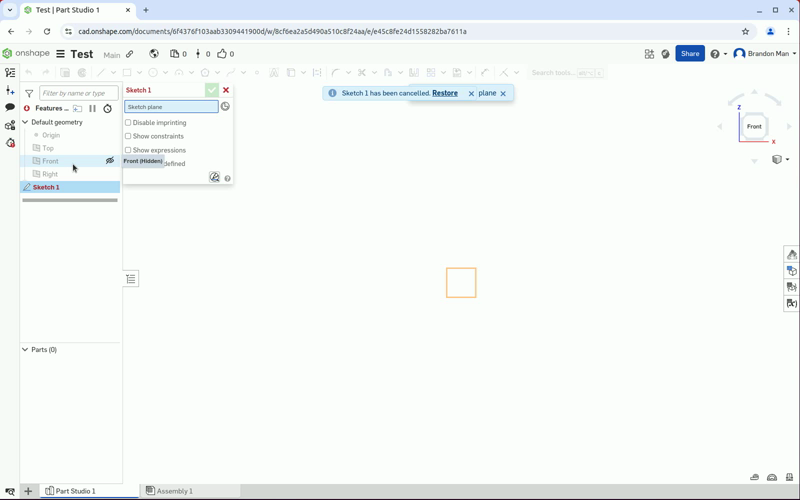
click(73, 163)
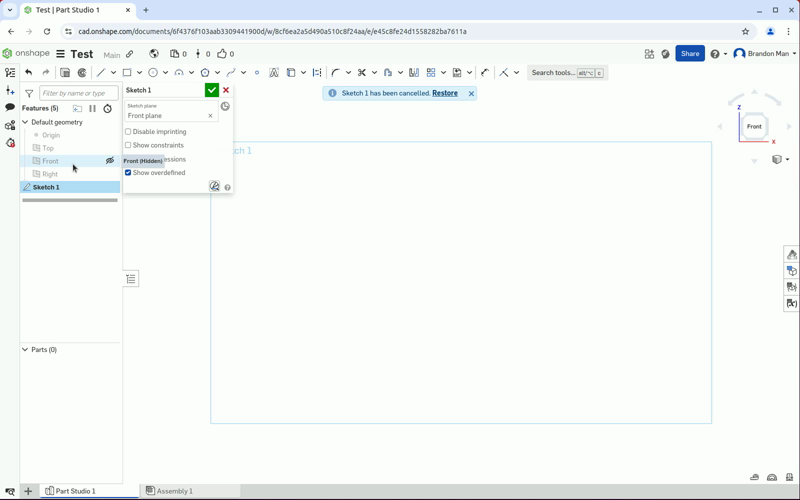
mouse_move(73, 352)
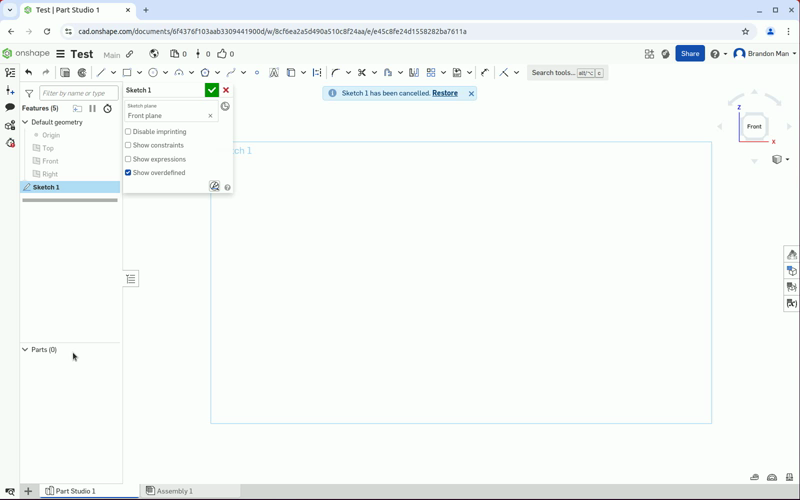
key(y)
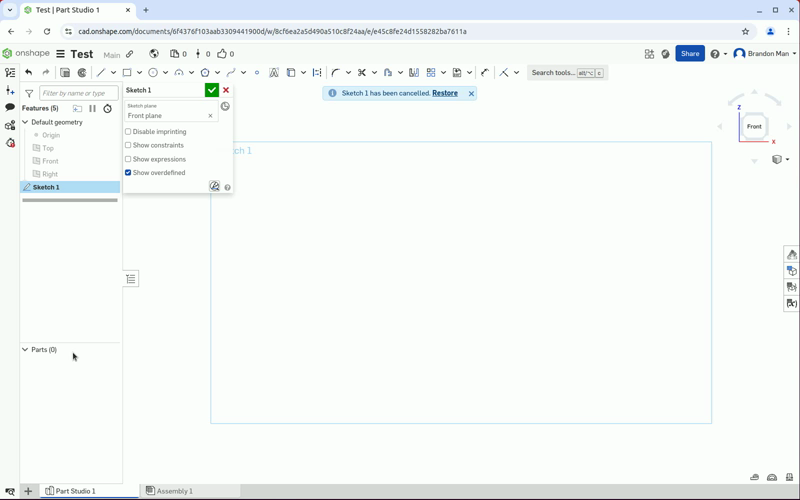
key(a)
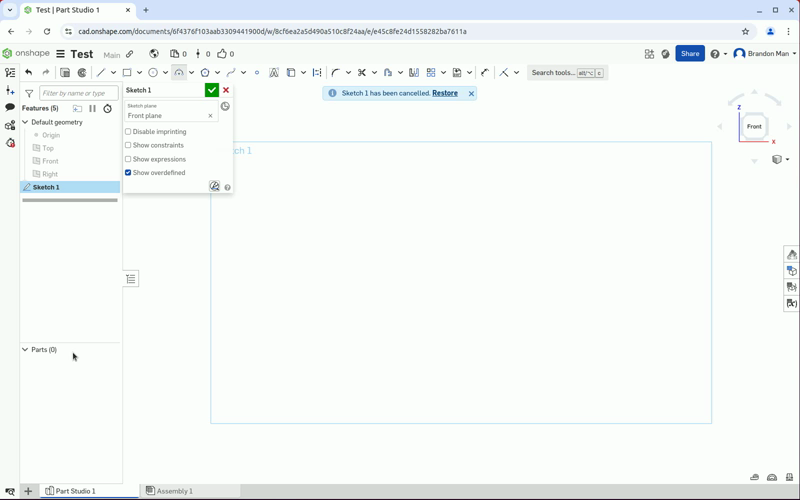
key_down(shift)
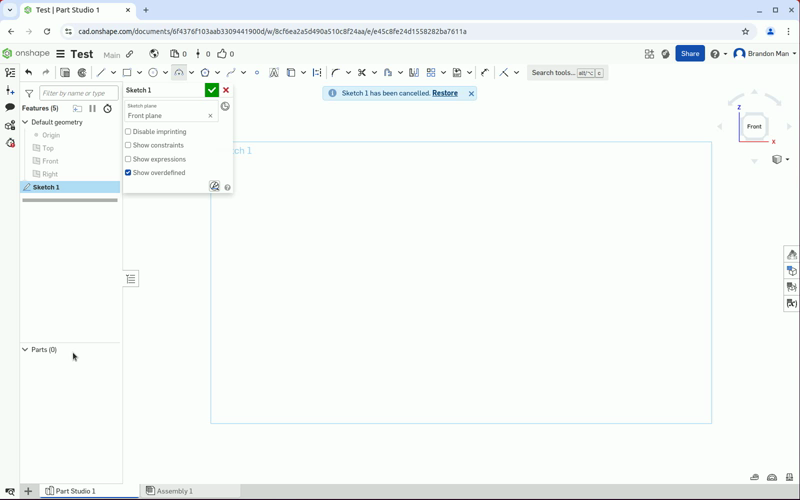
mouse_move(535, 230)
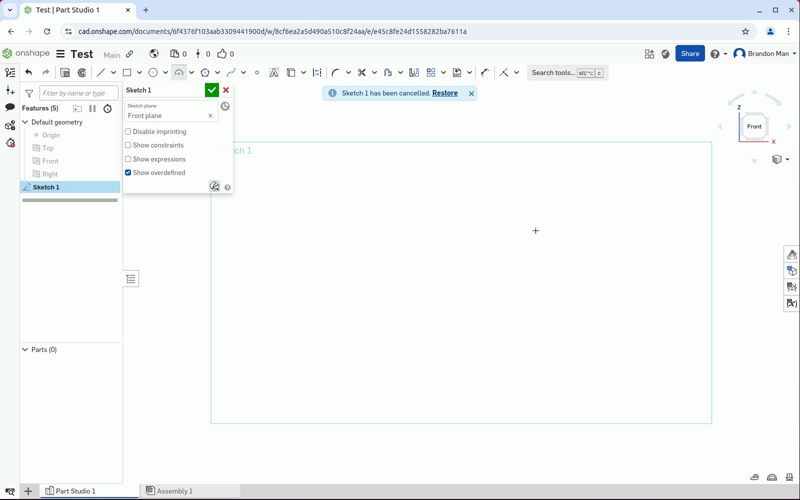
click(535, 230)
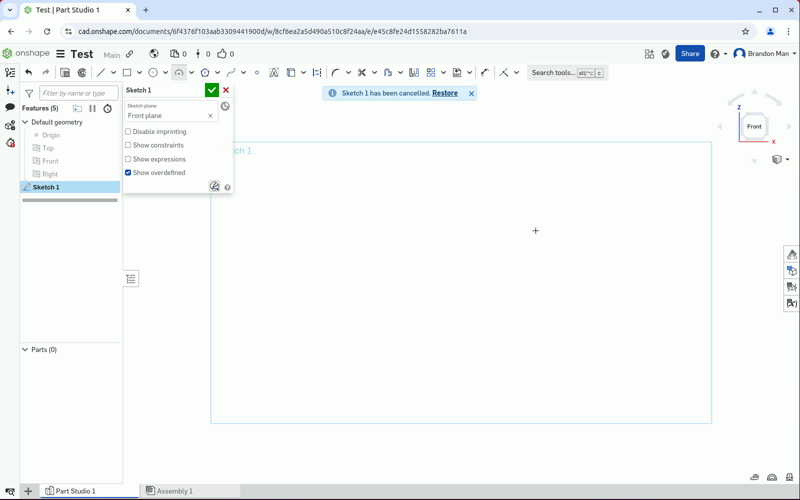
key_up(shift)
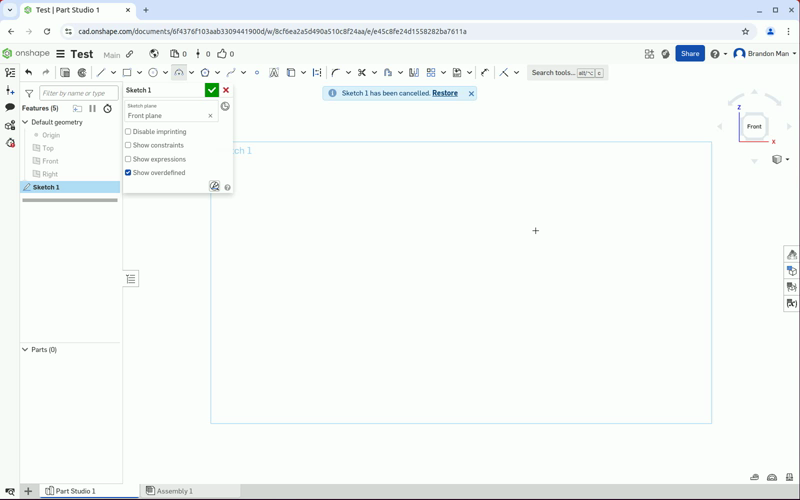
key_down(shift)
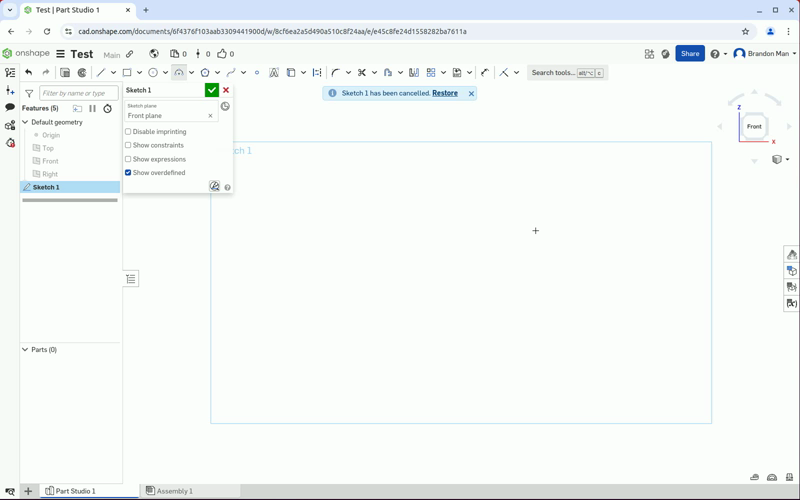
mouse_move(551, 287)
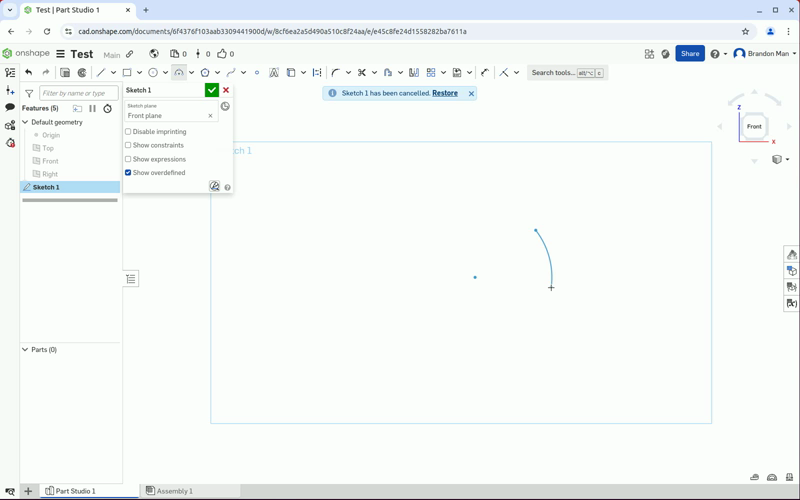
click(551, 287)
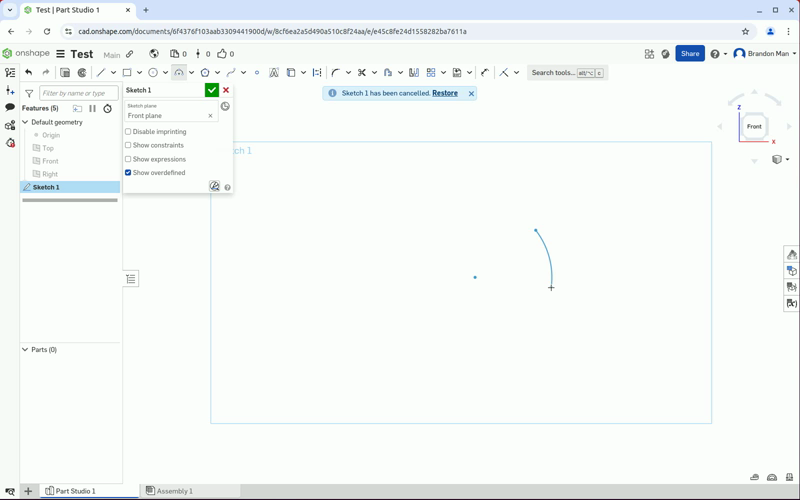
mouse_move(372, 305)
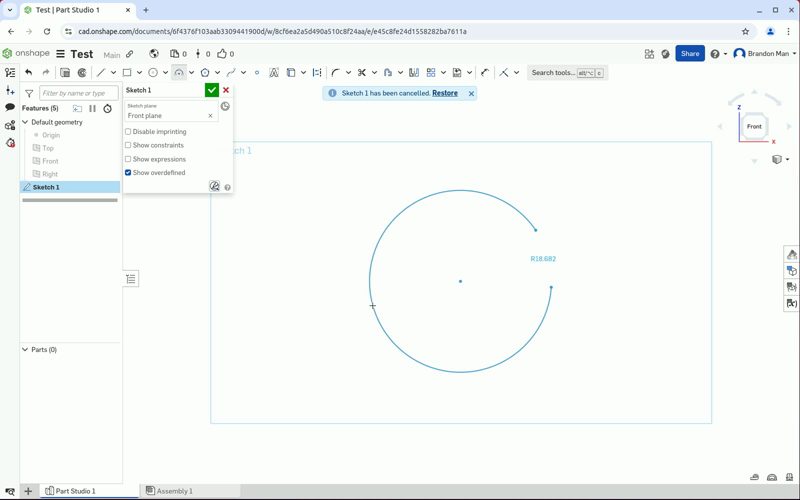
click(372, 305)
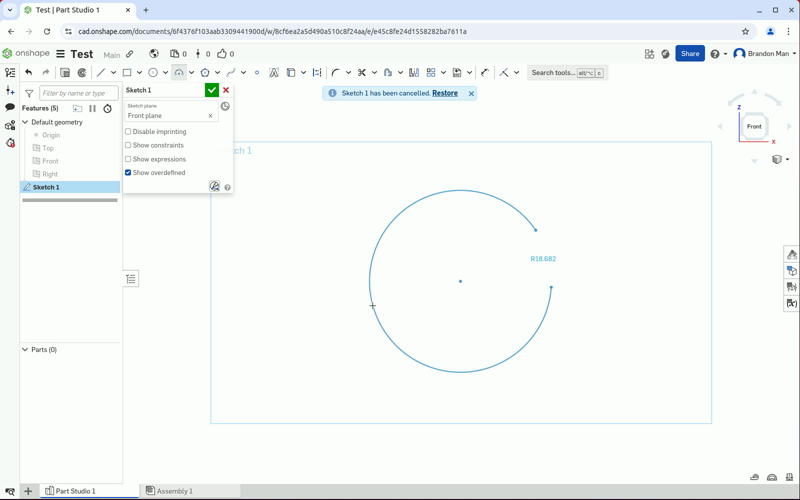
key_up(shift)
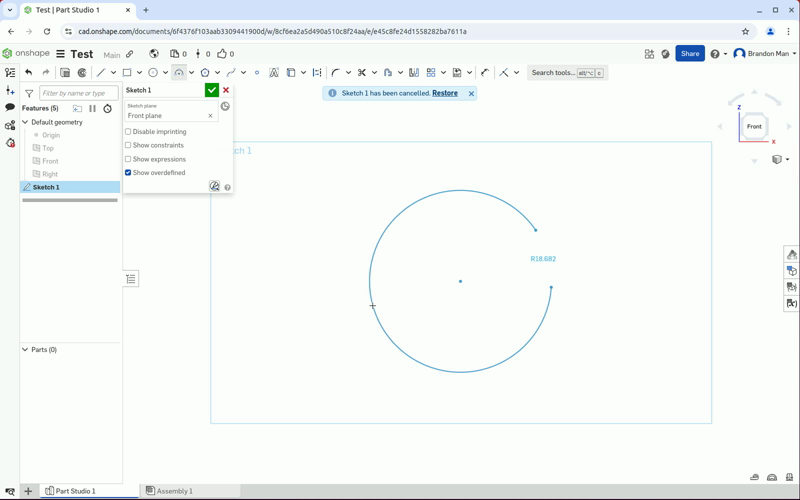
mouse_move(551, 287)
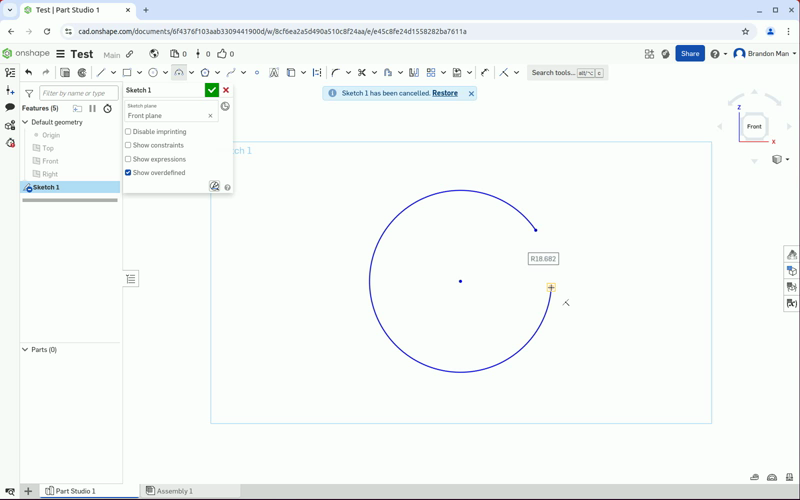
click(551, 287)
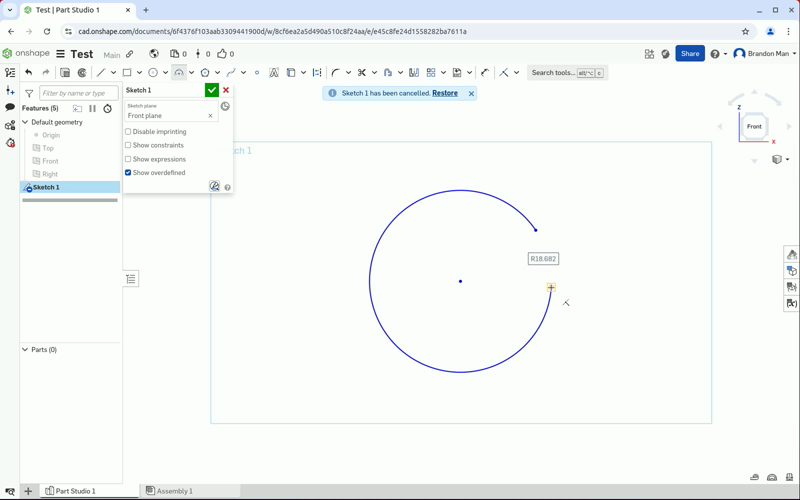
mouse_move(535, 230)
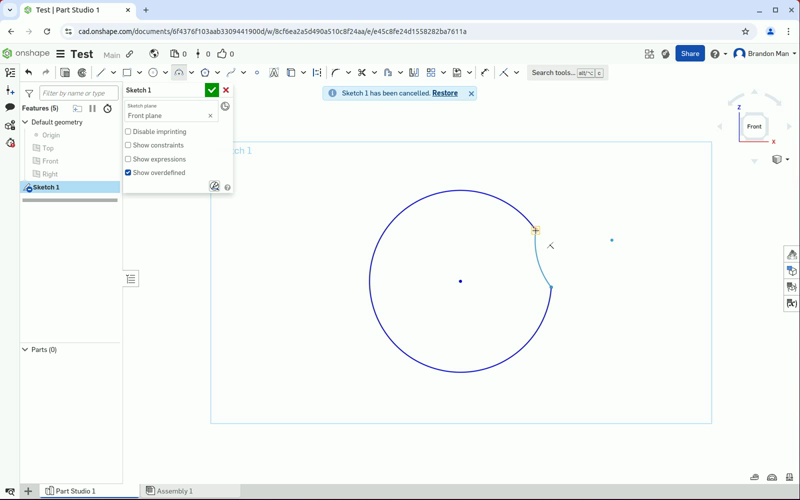
click(535, 230)
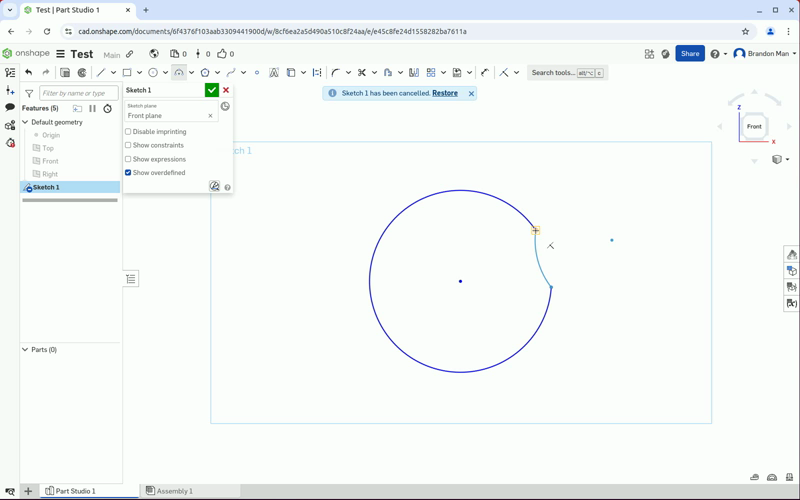
key_down(shift)
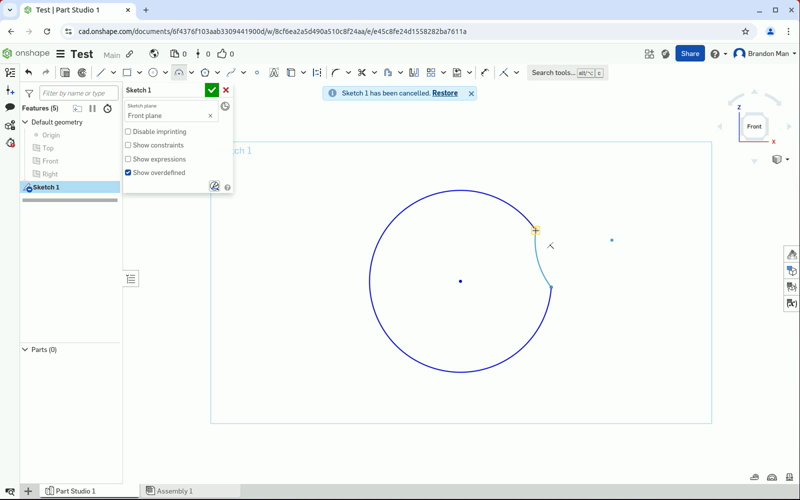
mouse_move(519, 265)
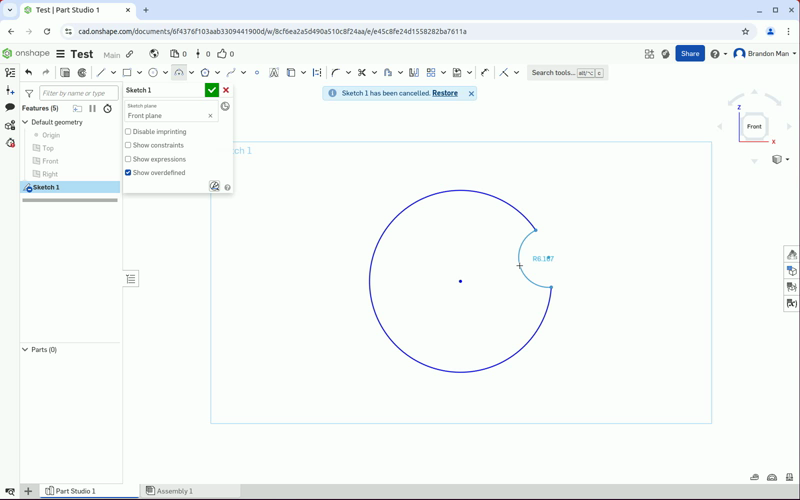
click(519, 265)
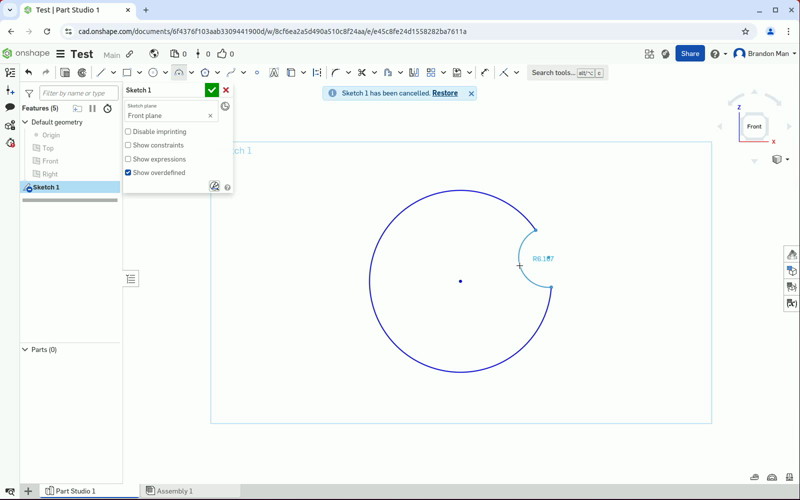
key_up(shift)
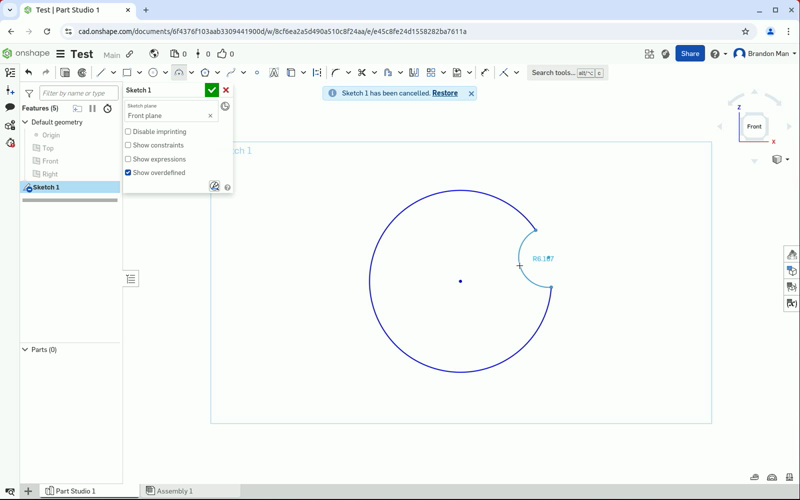
key(esc)
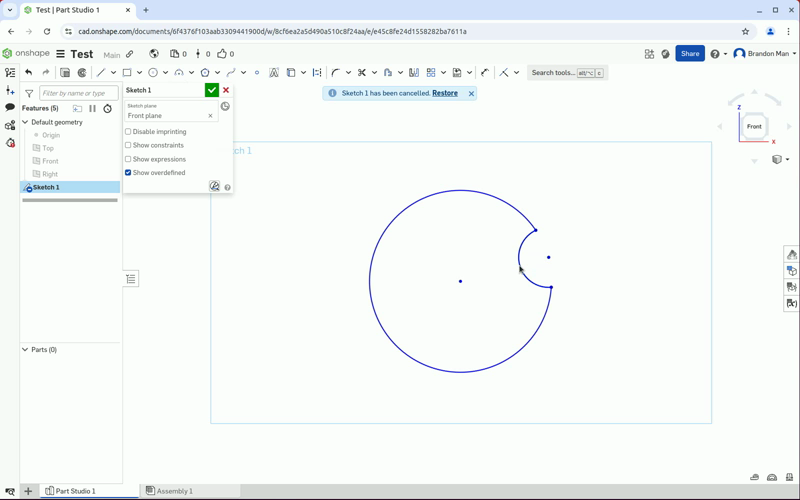
mouse_move(497, 252)
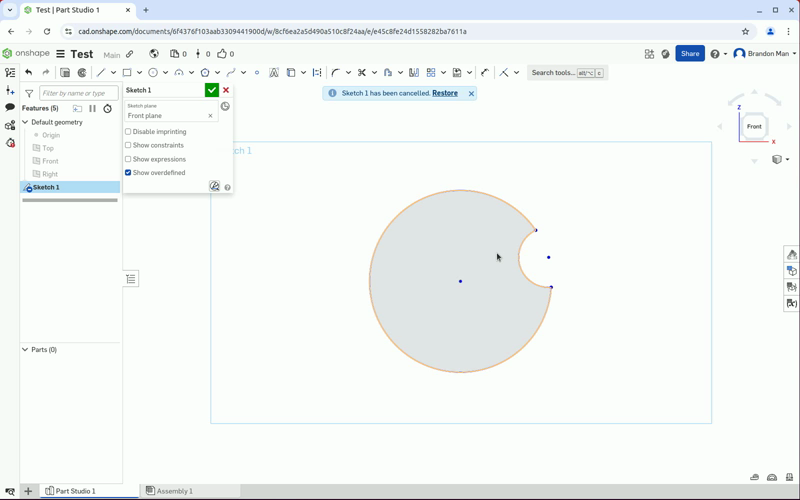
click(497, 252)
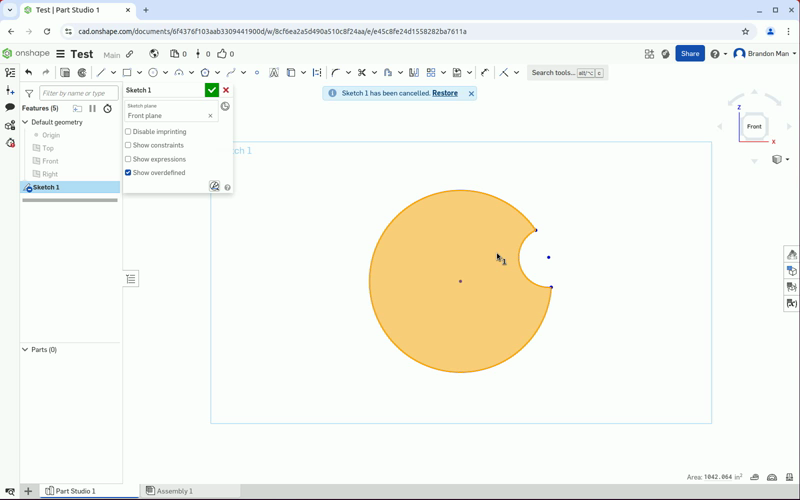
mouse_move(73, 352)
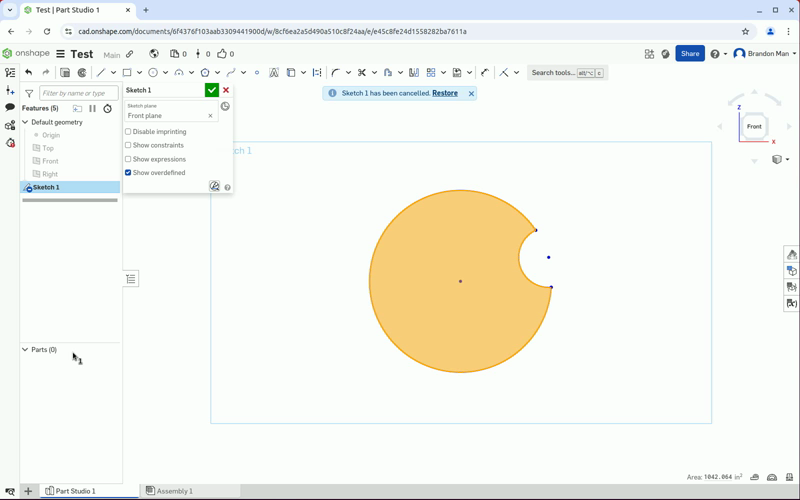
key(shift+y)
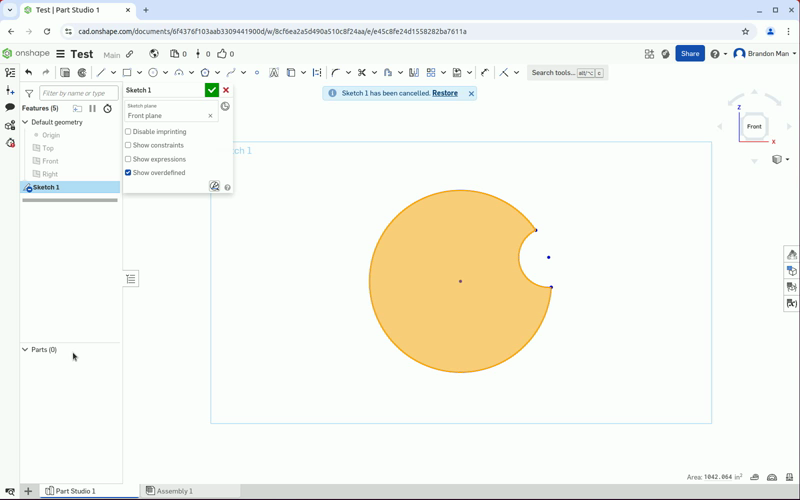
key(shift+e)
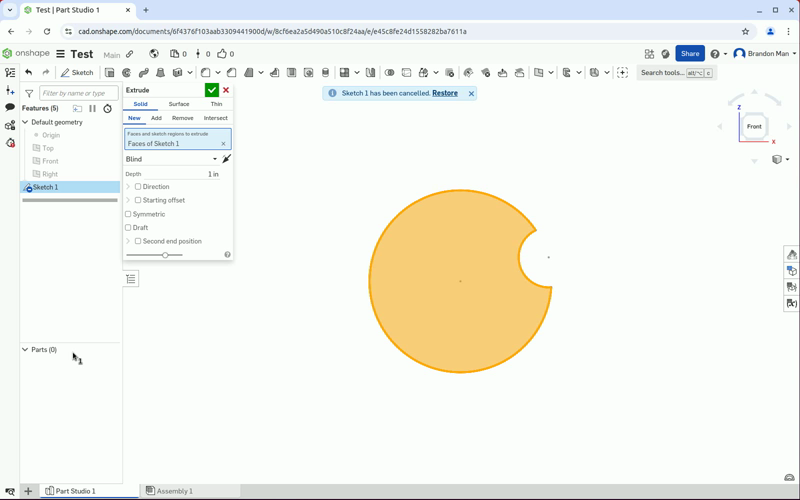
mouse_move(143, 106)
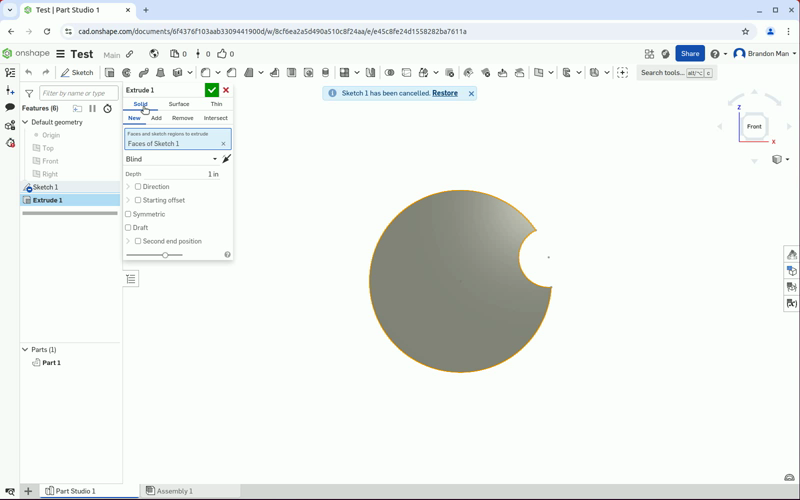
click(143, 106)
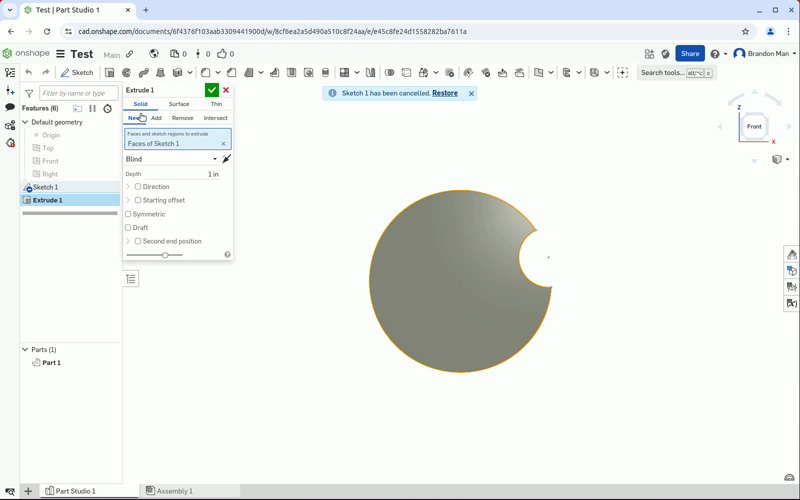
mouse_move(137, 120)
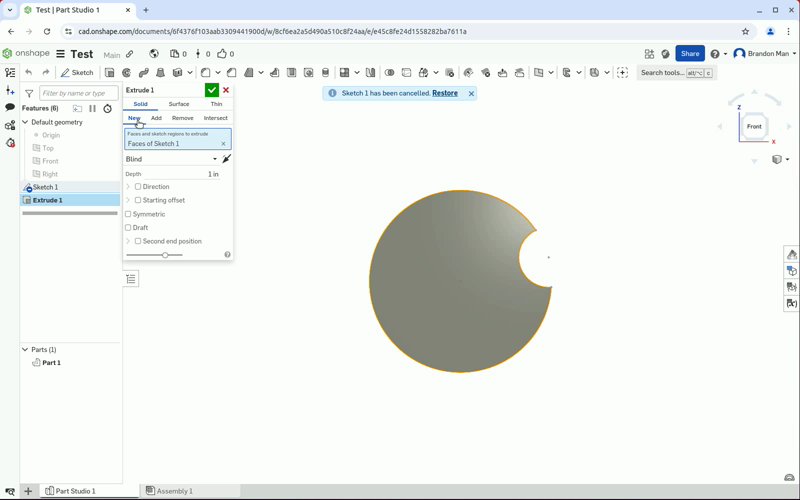
click(137, 120)
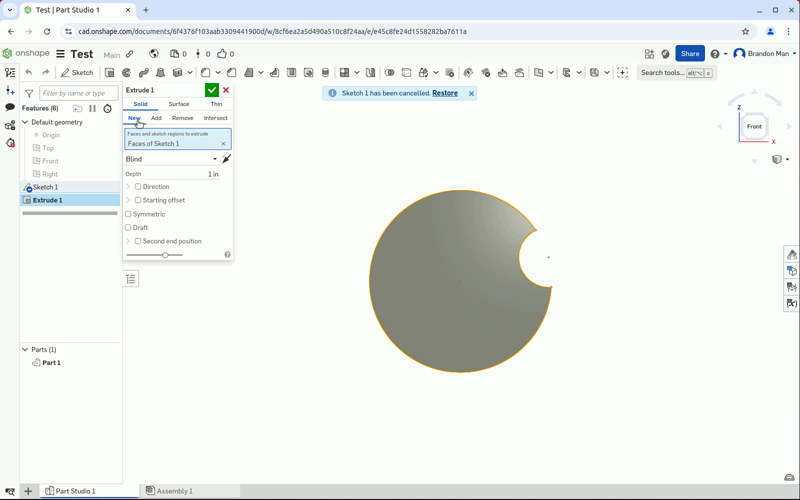
key(tab, 4)
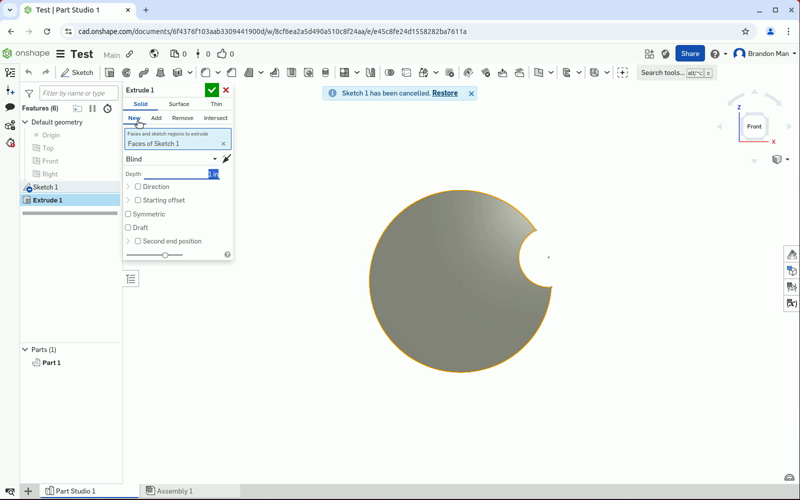
text(6.258)
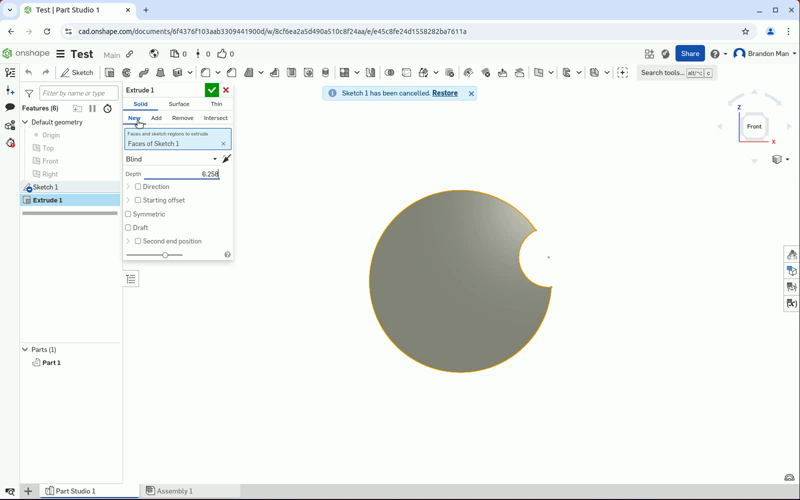
key(enter)
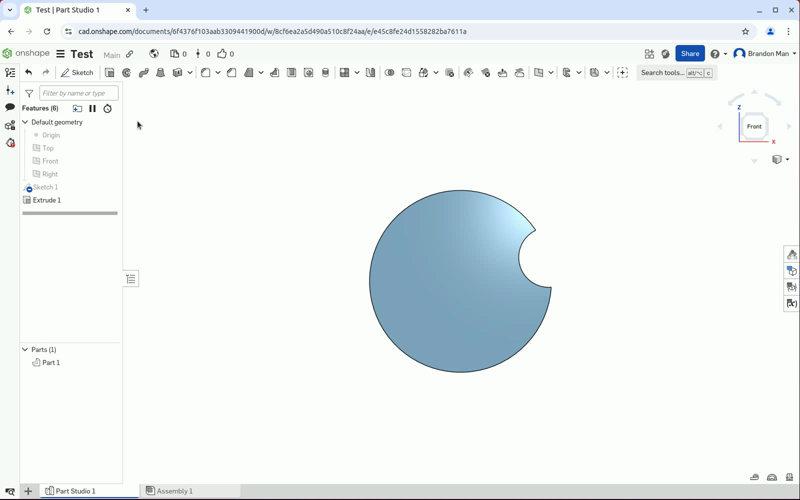
key(shift+h)
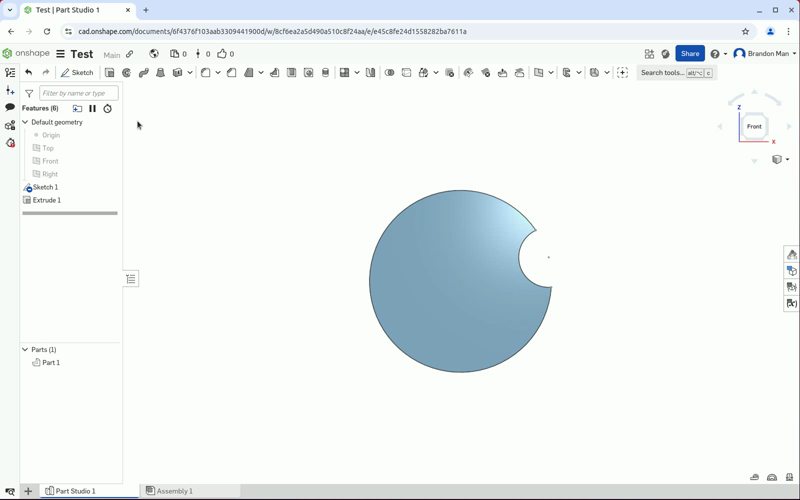
key(shift+h)
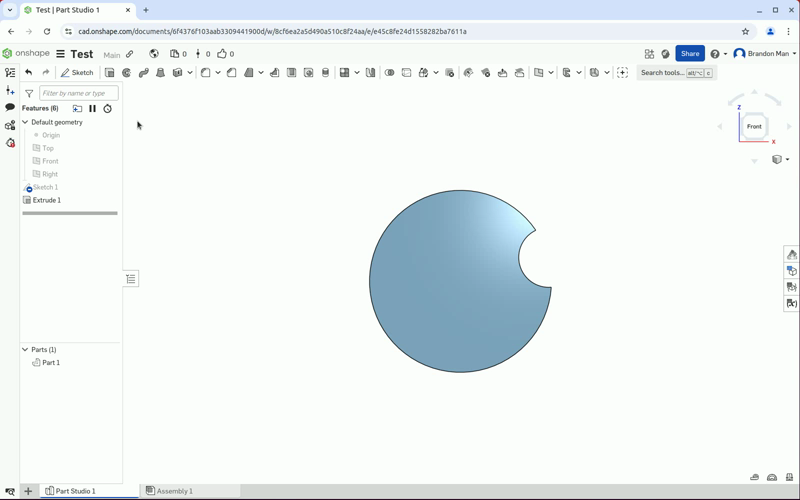
mouse_move(73, 189)
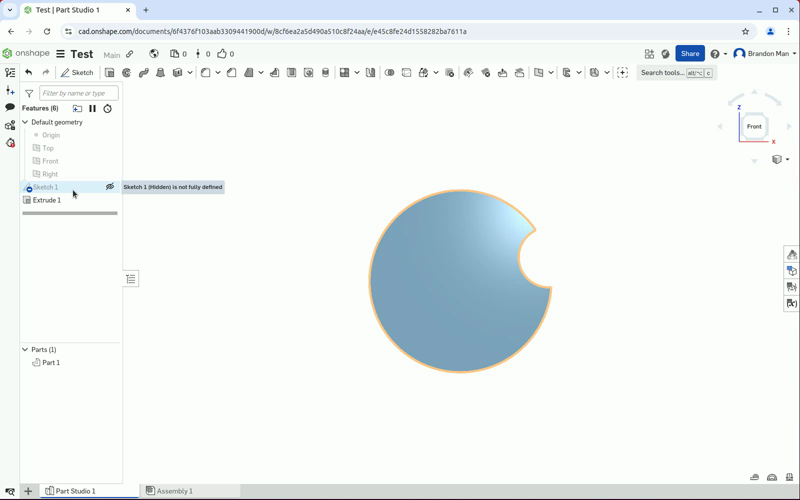
click(73, 189)
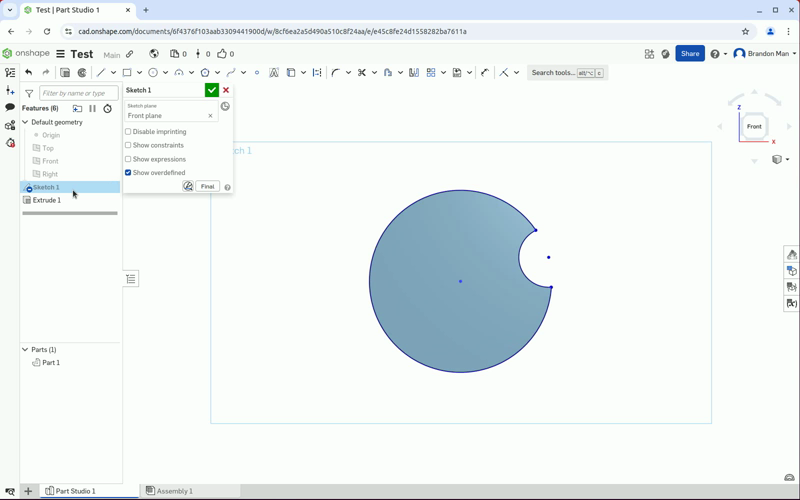
mouse_move(229, 92)
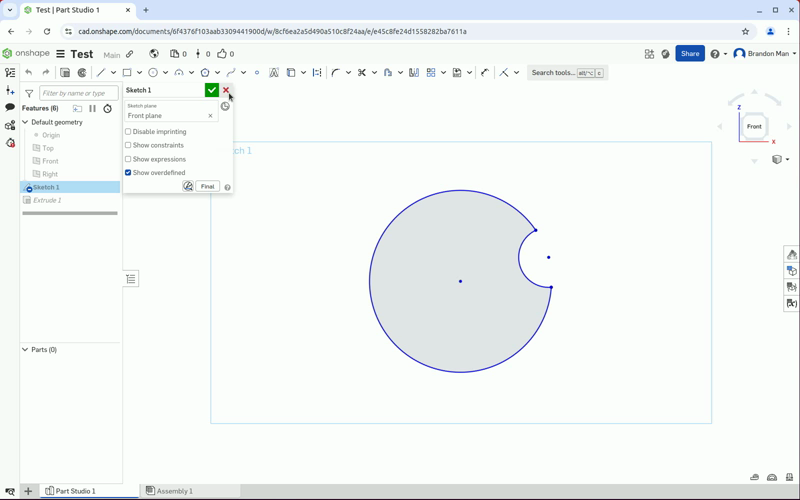
click(229, 92)
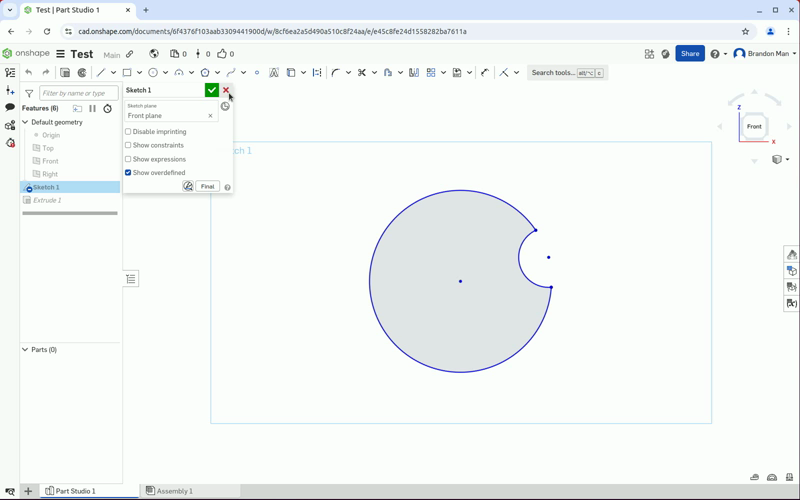
key(shift+s)
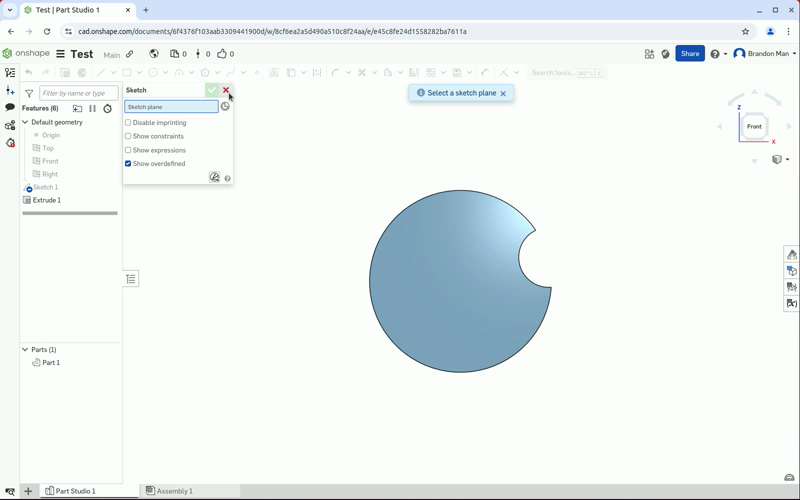
mouse_move(73, 163)
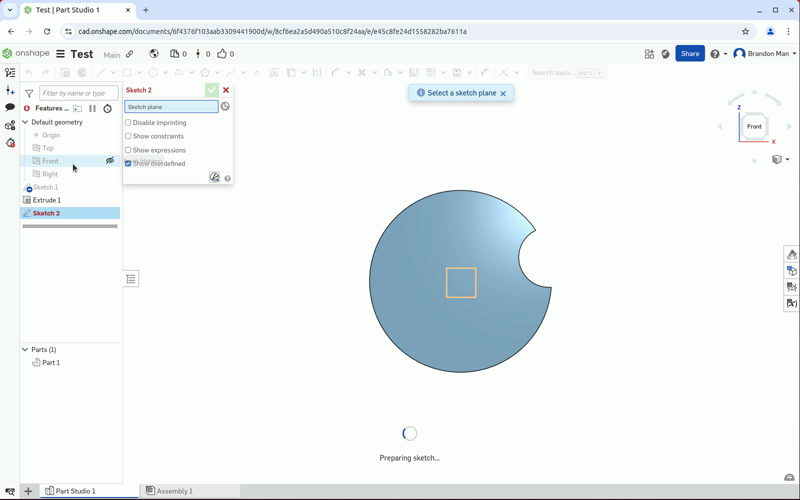
click(73, 163)
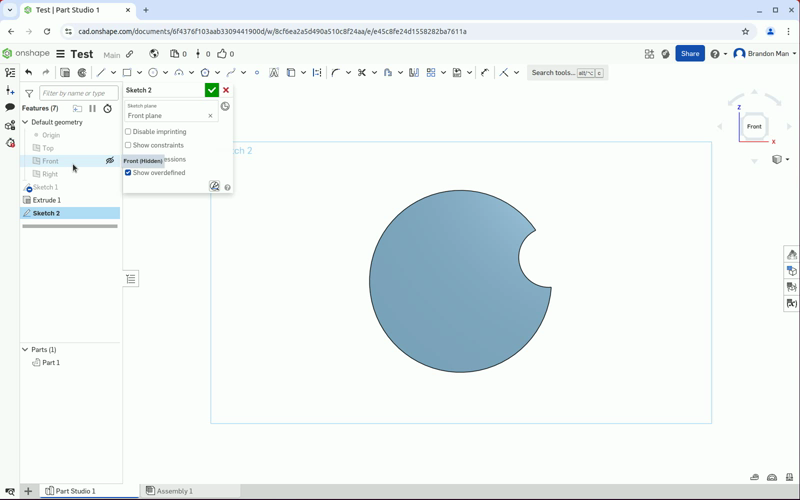
mouse_move(73, 352)
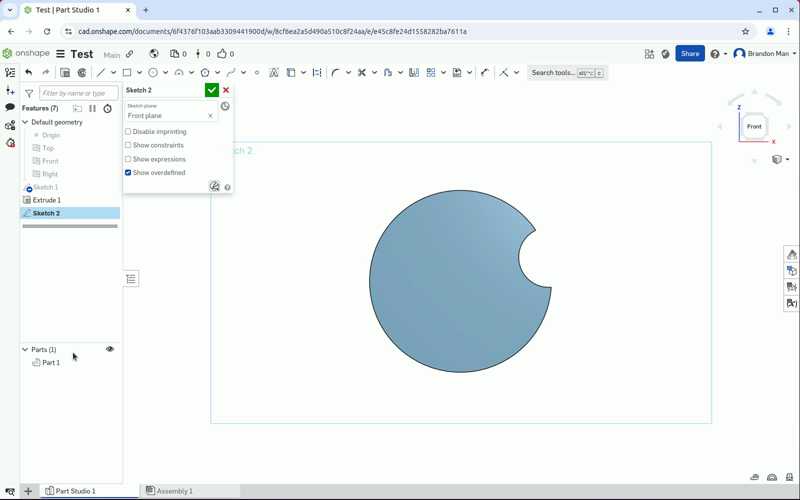
key(y)
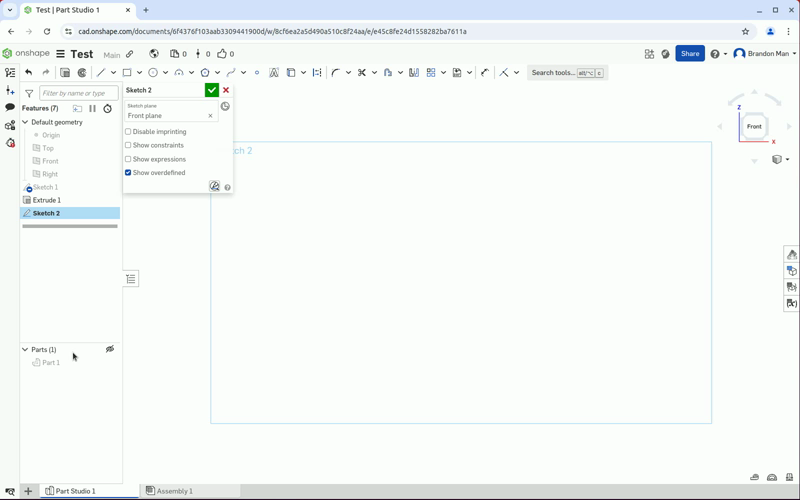
key(c)
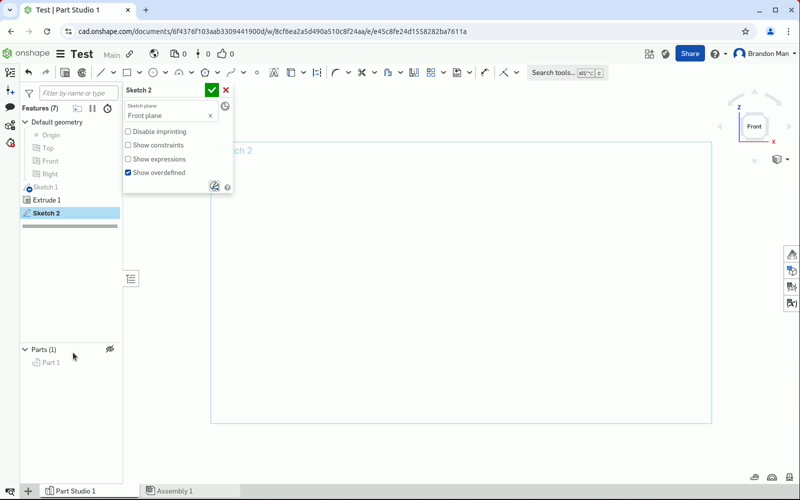
key_down(shift)
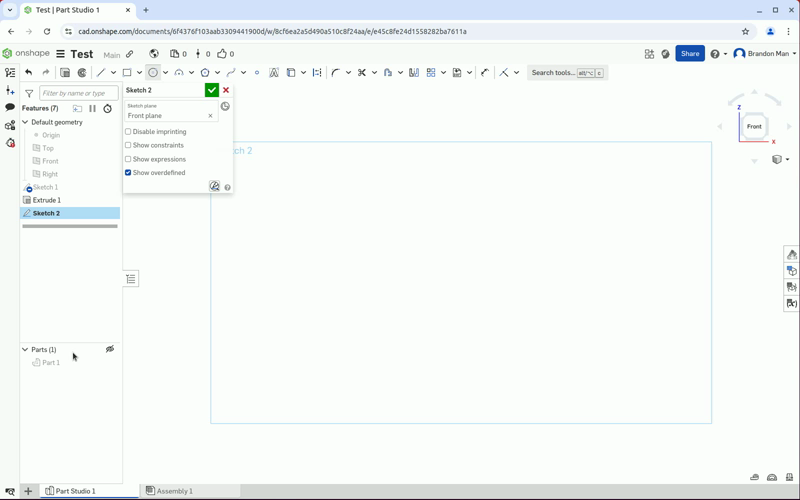
mouse_move(461, 282)
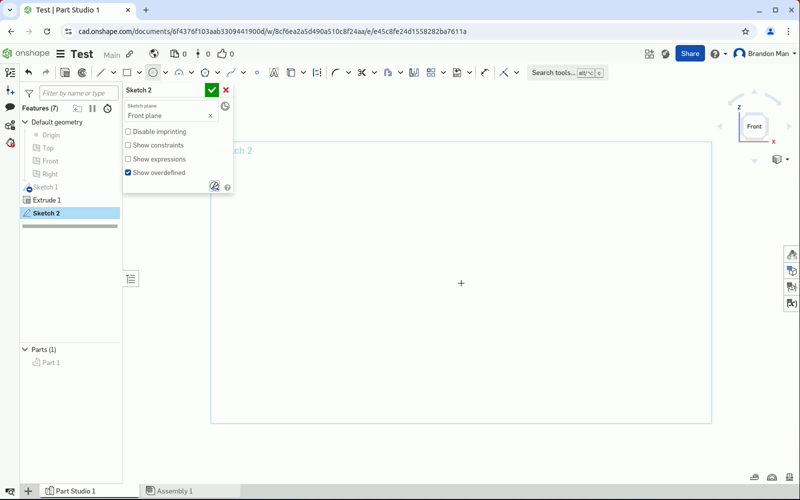
click(461, 282)
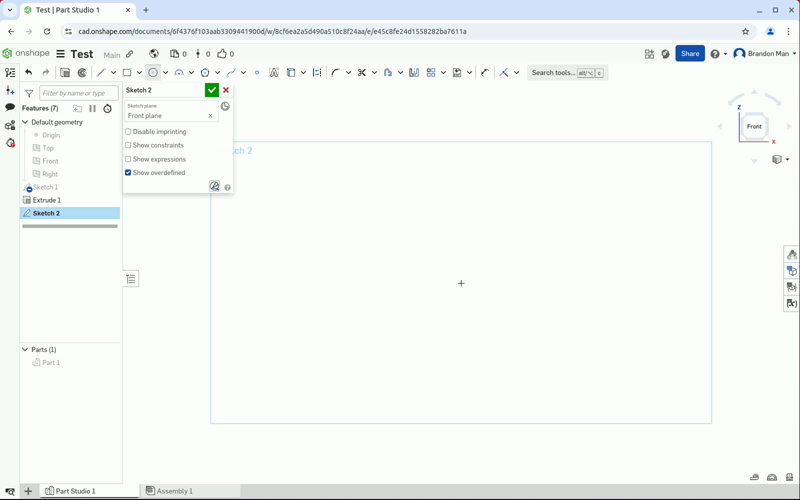
key_up(shift)
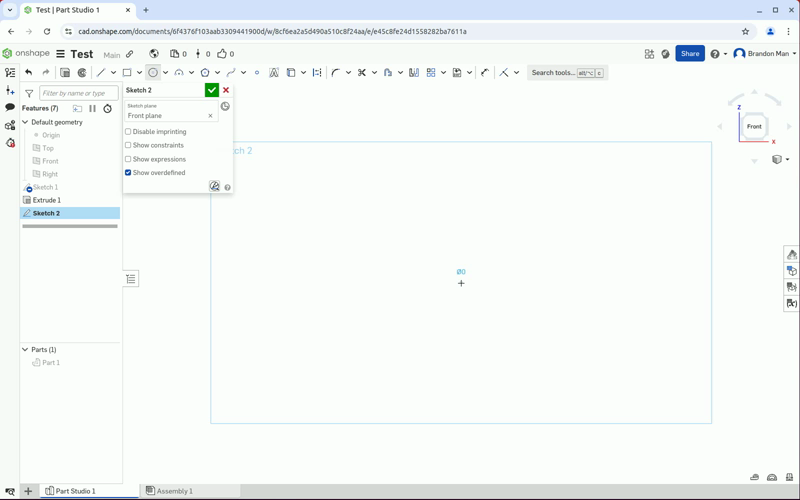
mouse_move(524, 282)
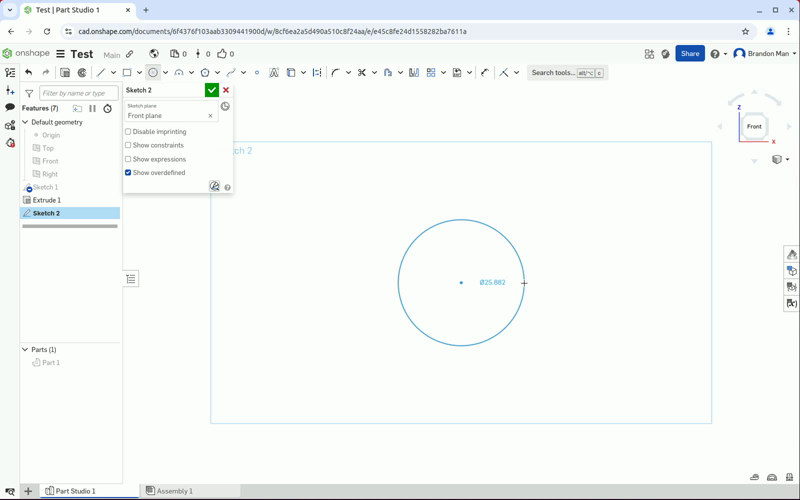
click(524, 282)
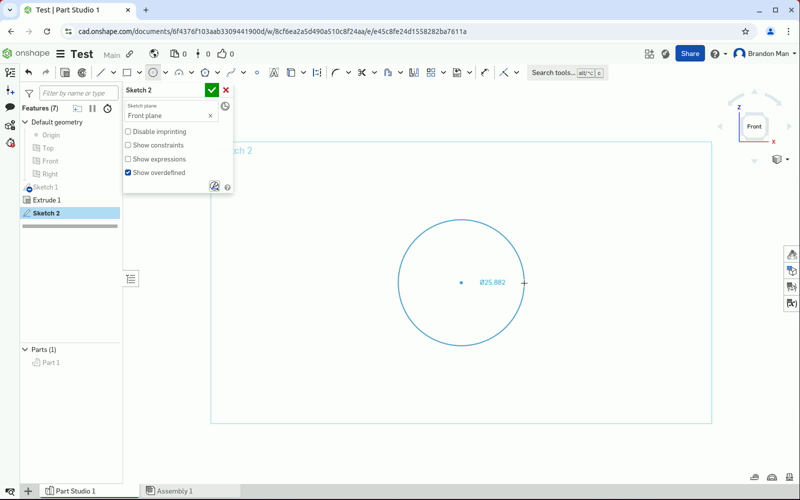
key(esc)
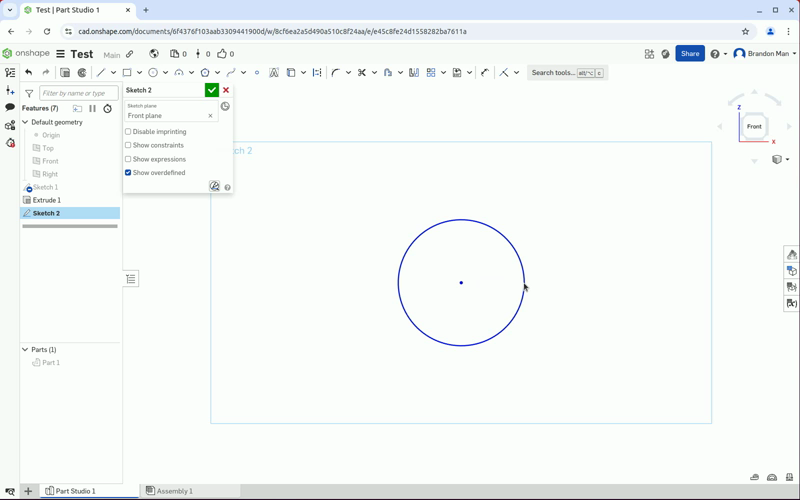
mouse_move(505, 290)
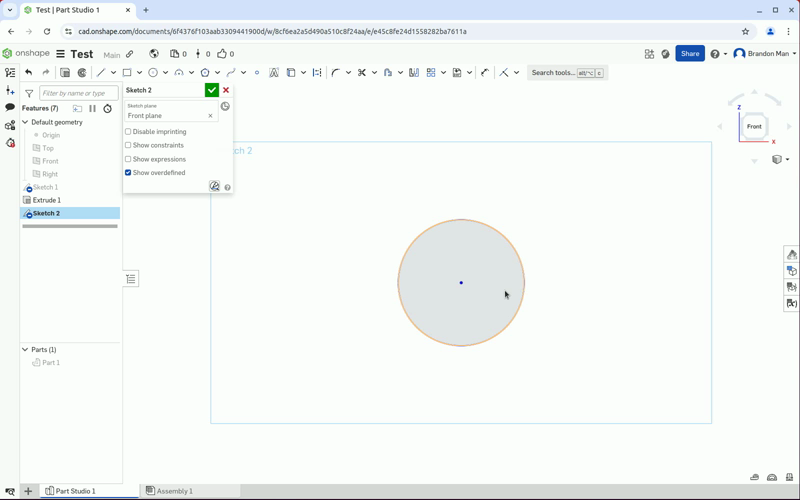
click(505, 290)
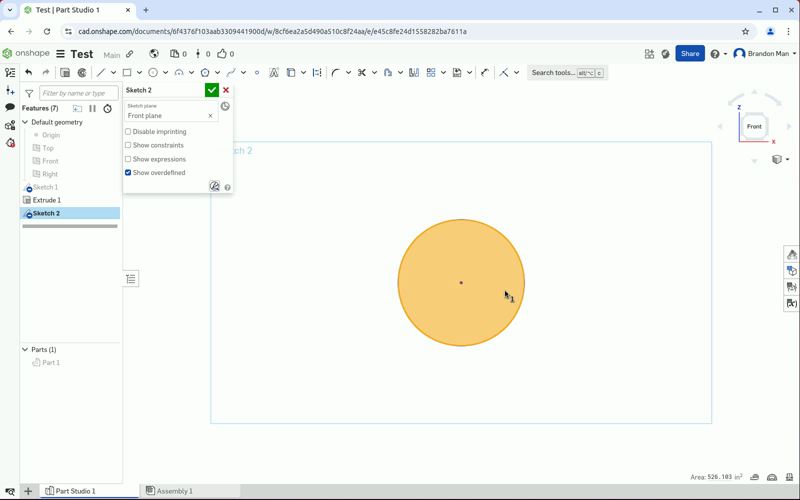
mouse_move(73, 352)
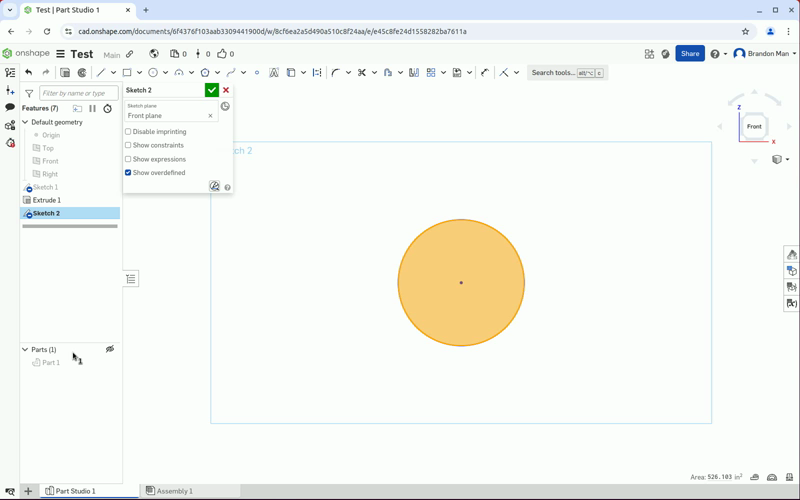
key(shift+y)
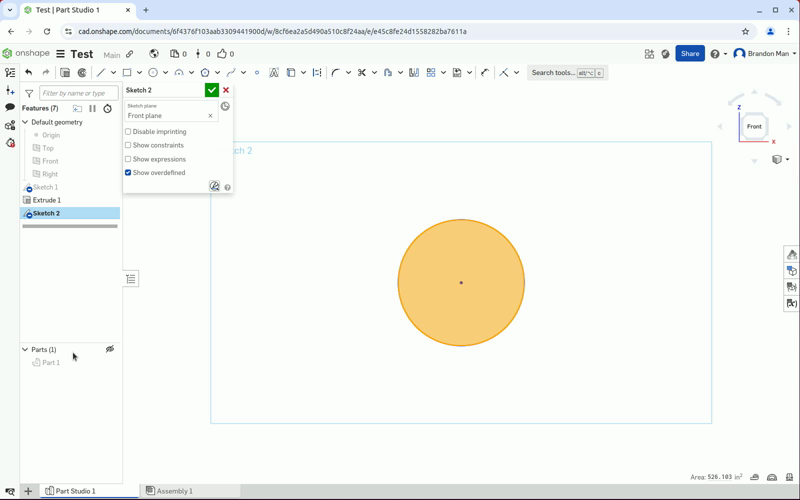
key(shift+e)
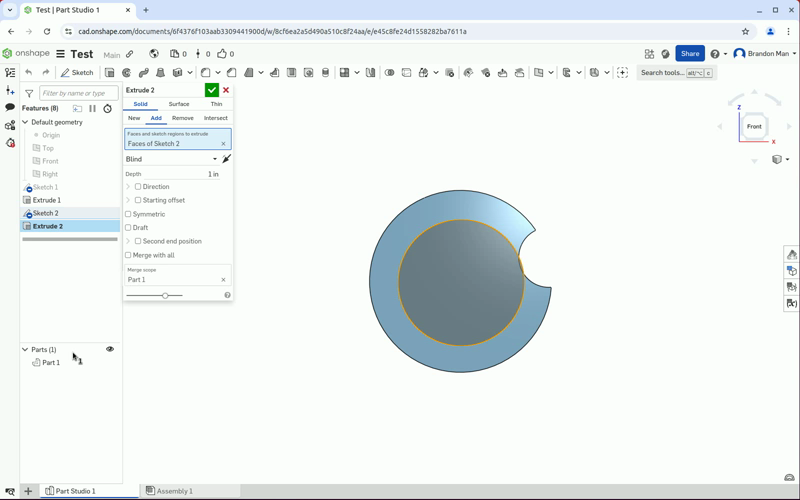
mouse_move(143, 106)
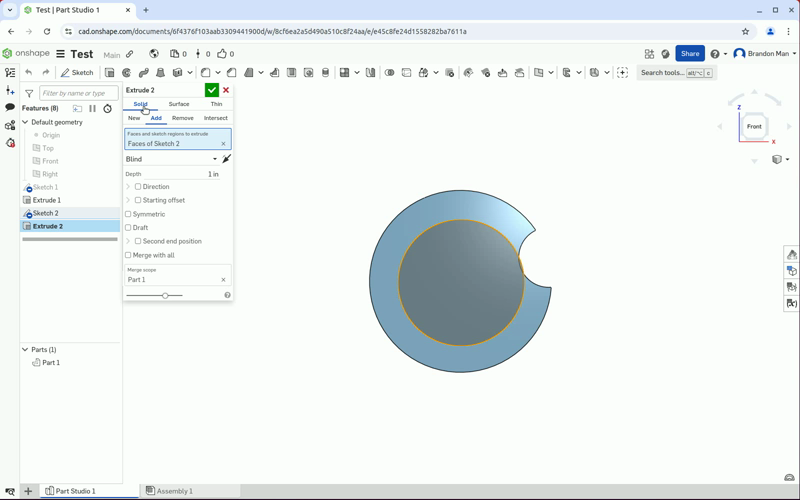
click(143, 106)
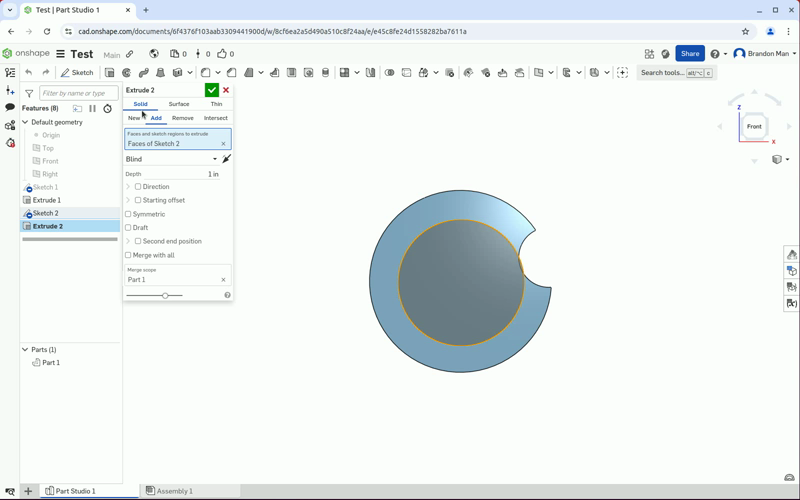
mouse_move(137, 120)
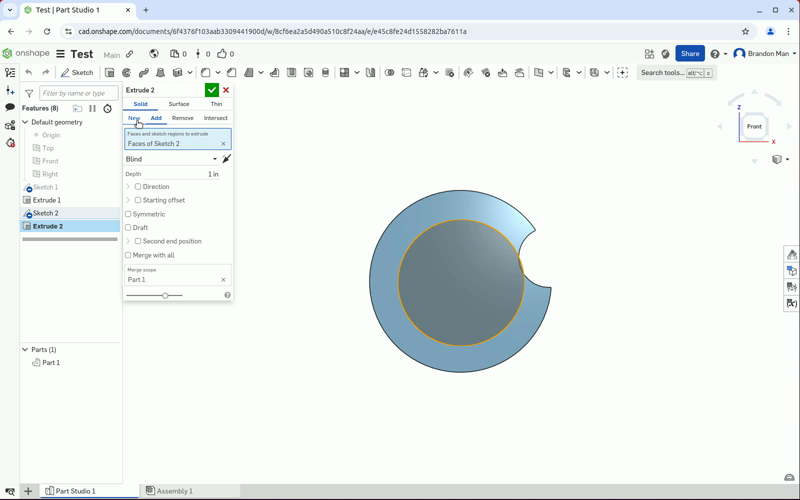
click(137, 120)
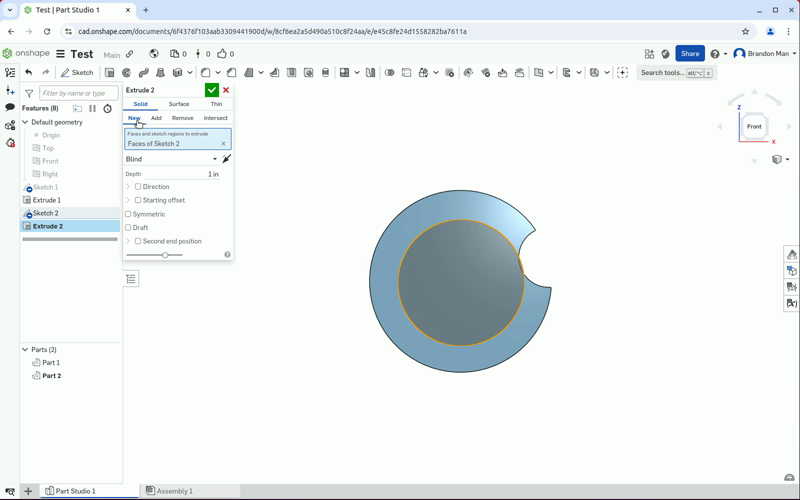
key(tab, 4)
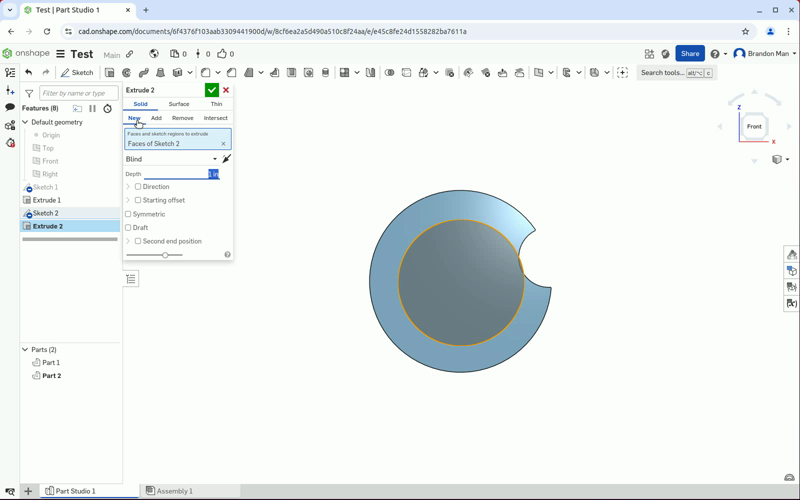
text(23.108)
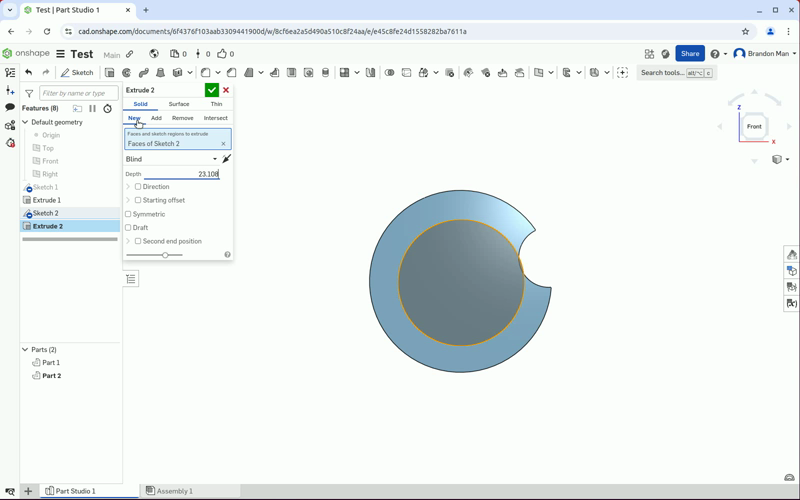
key(enter)
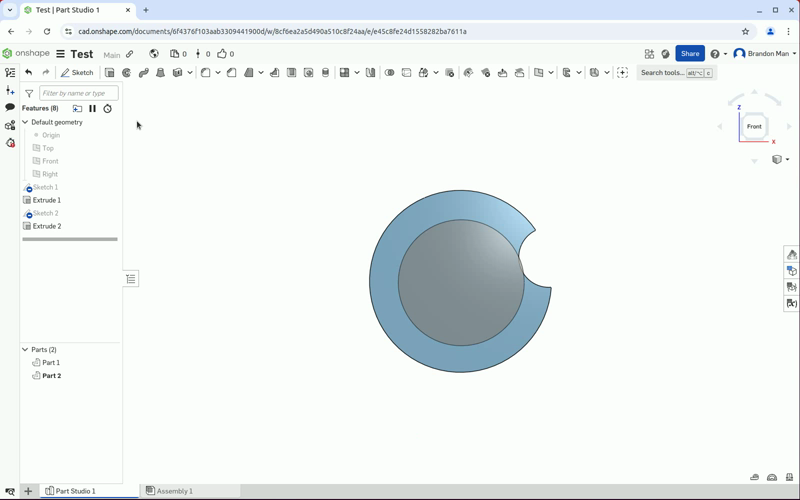
key(shift+h)
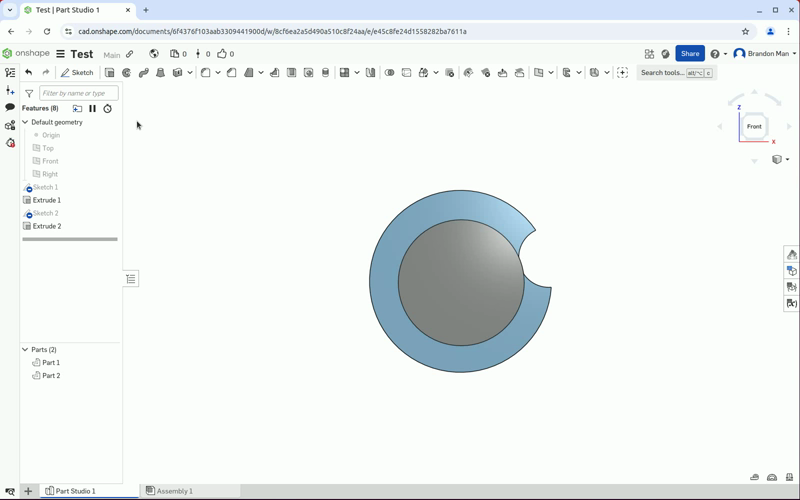
key(shift+h)
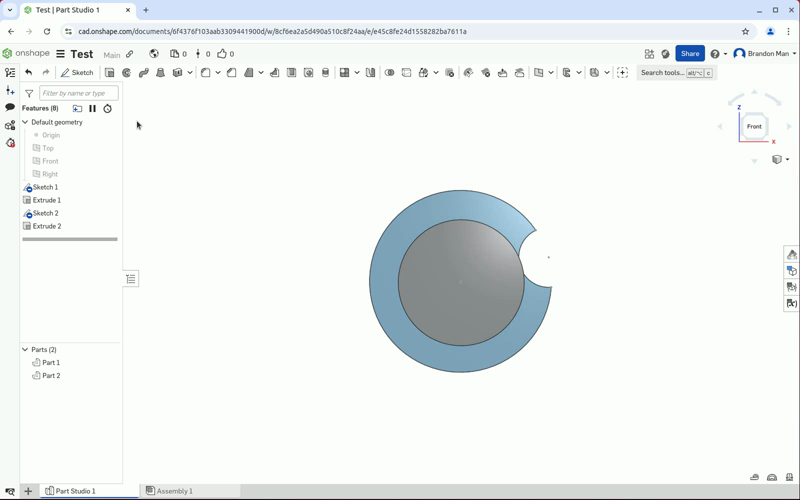
key(shift+7)
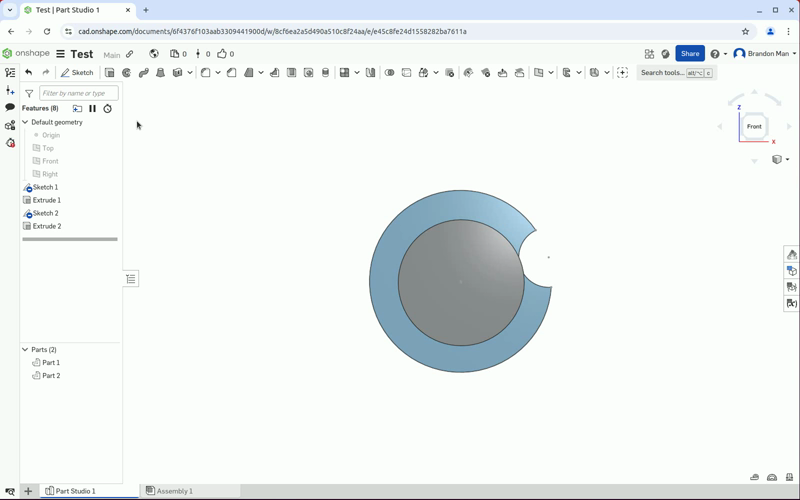
key(left, 2)
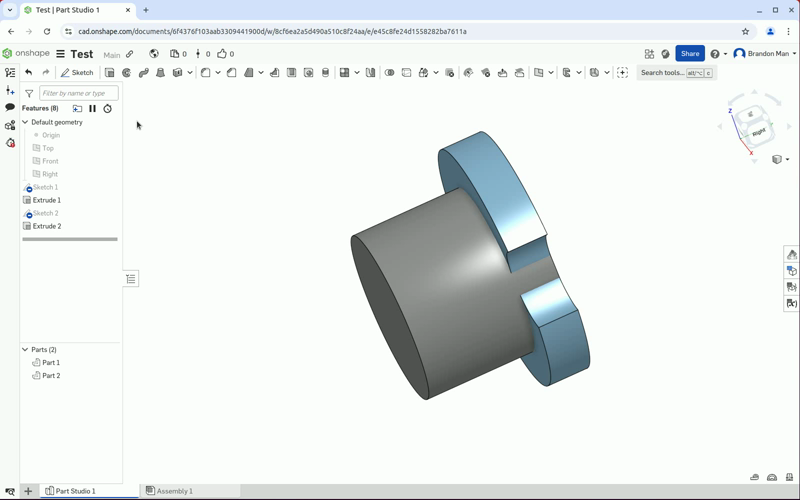
key(down, 2)
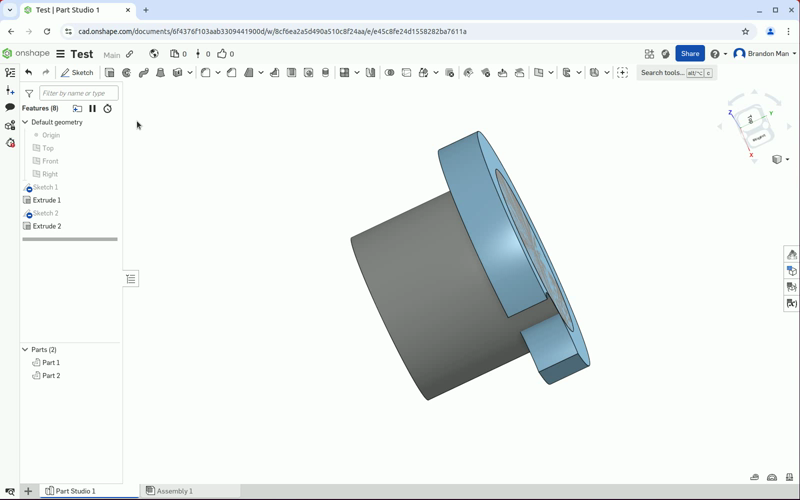
key(up, 2)
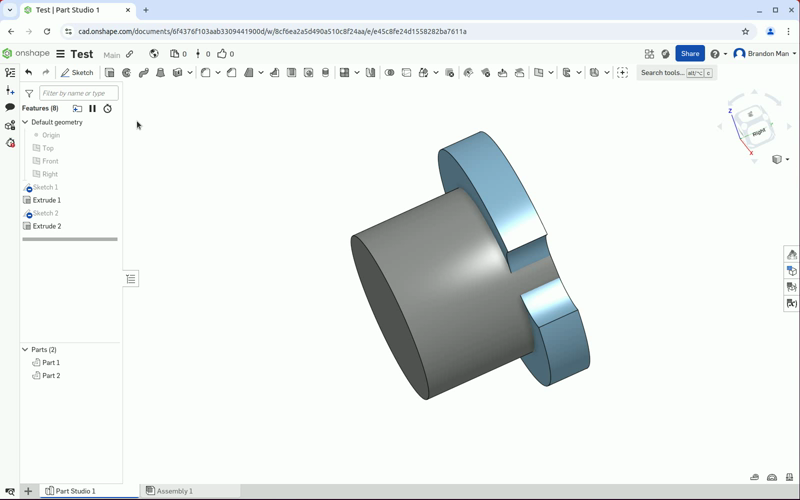
key(right, 2)
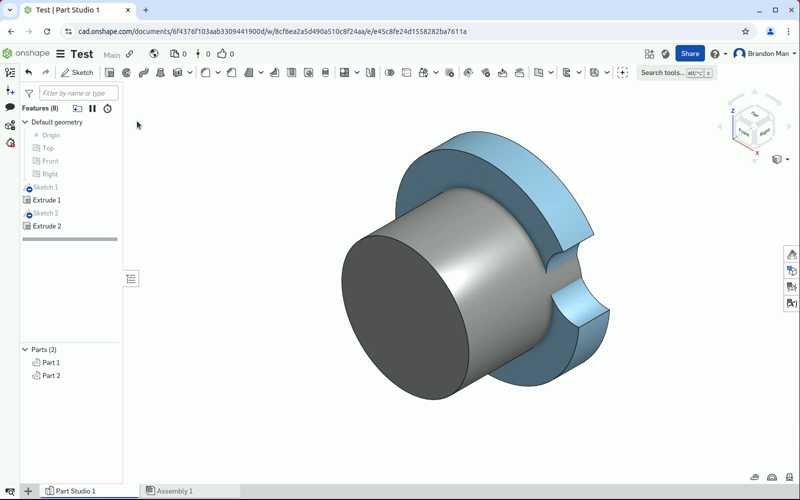
mouse_move(73, 189)
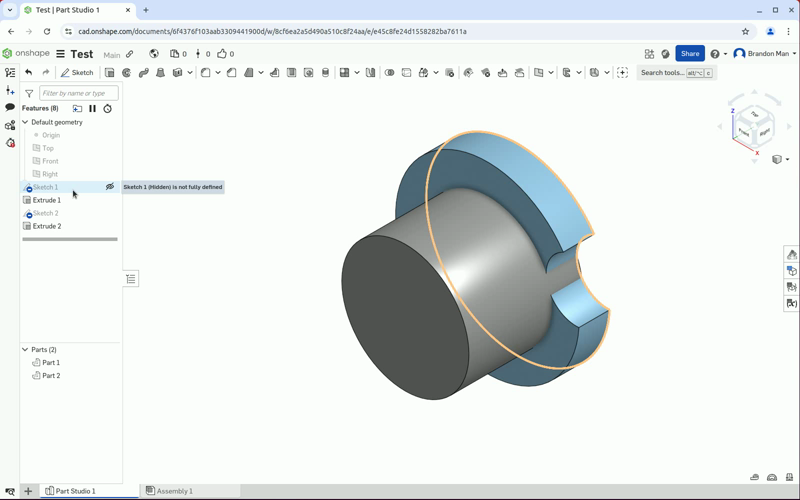
click(73, 189)